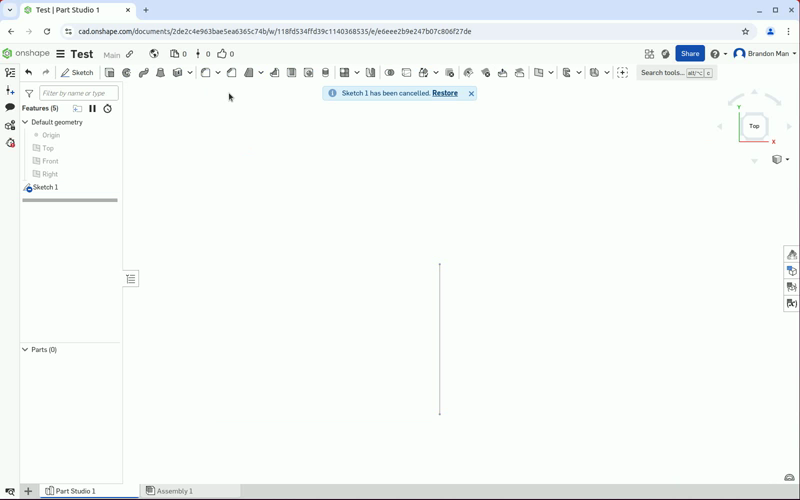
key(shift+h)
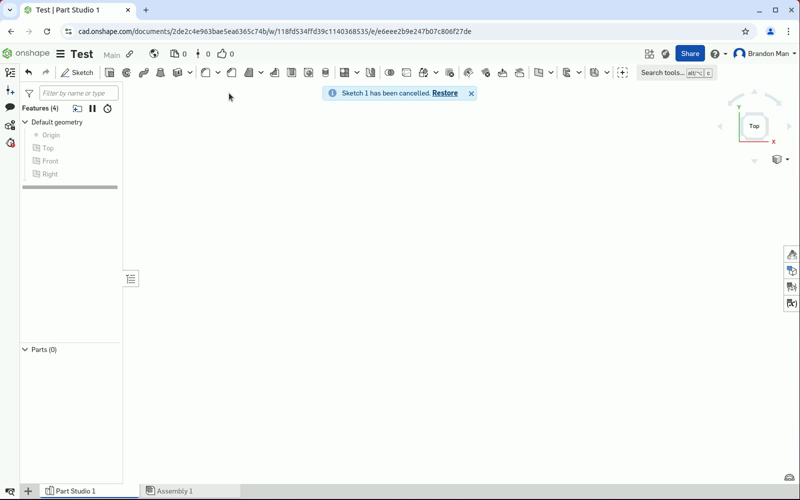
key(shift+s)
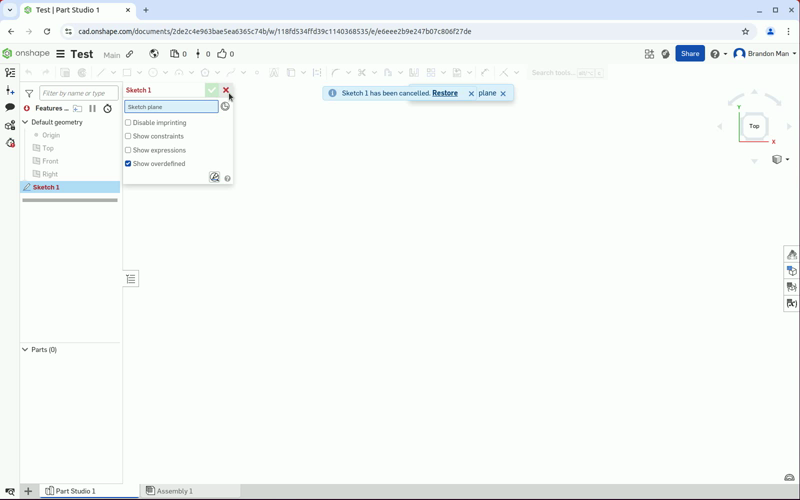
mouse_move(73, 150)
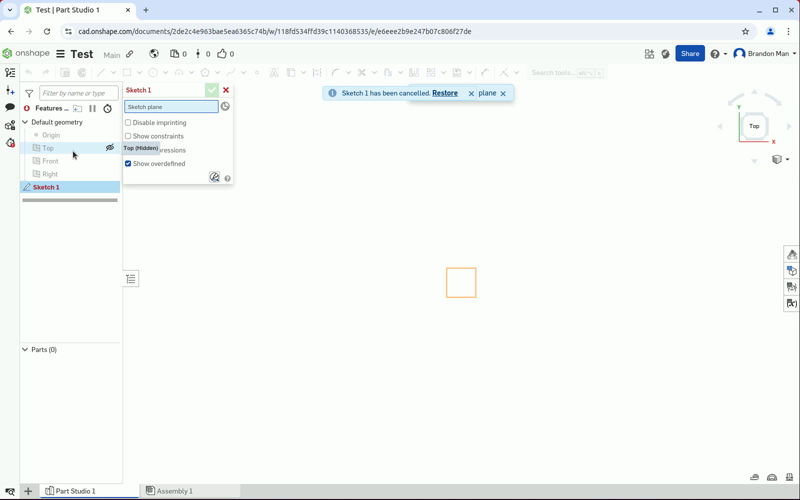
click(73, 150)
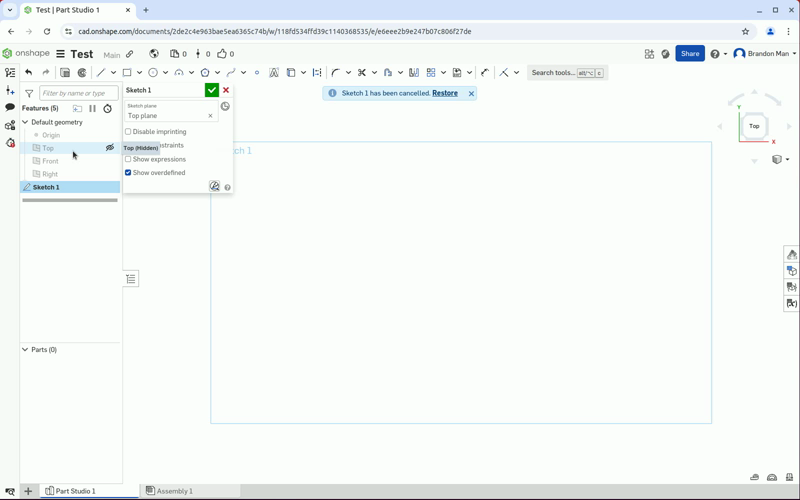
mouse_move(73, 352)
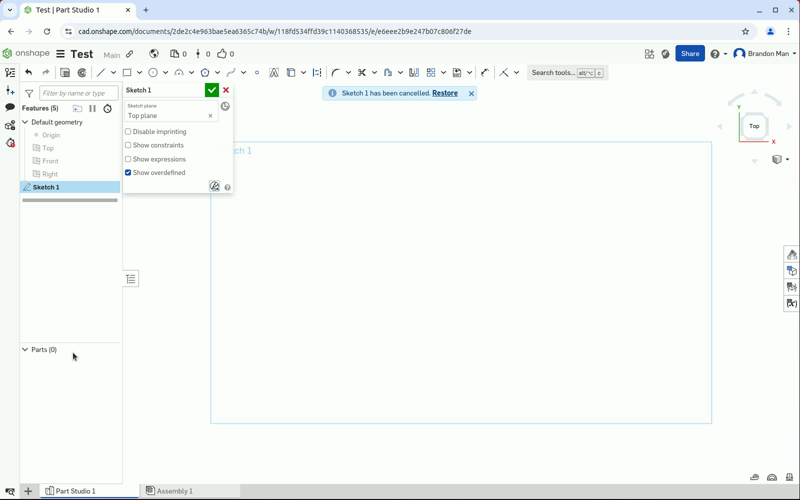
key(y)
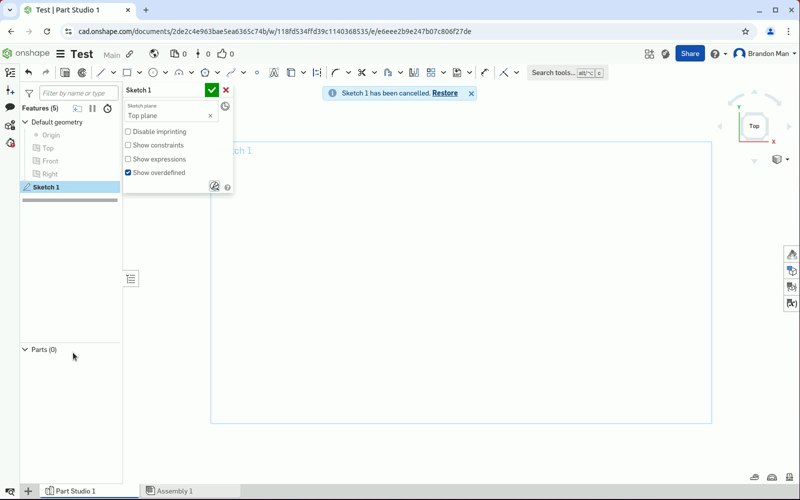
key(l)
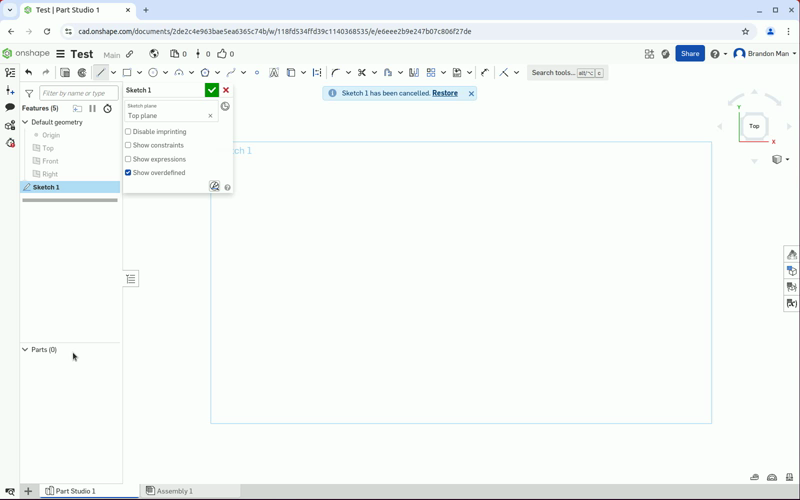
key_down(shift)
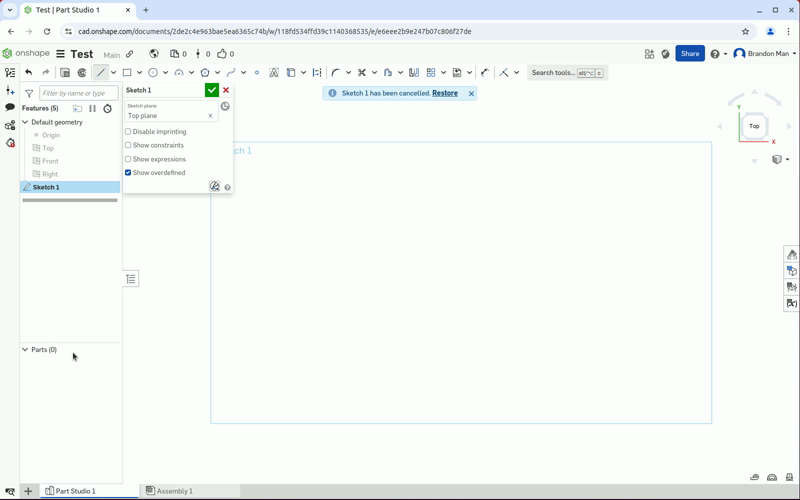
mouse_move(348, 395)
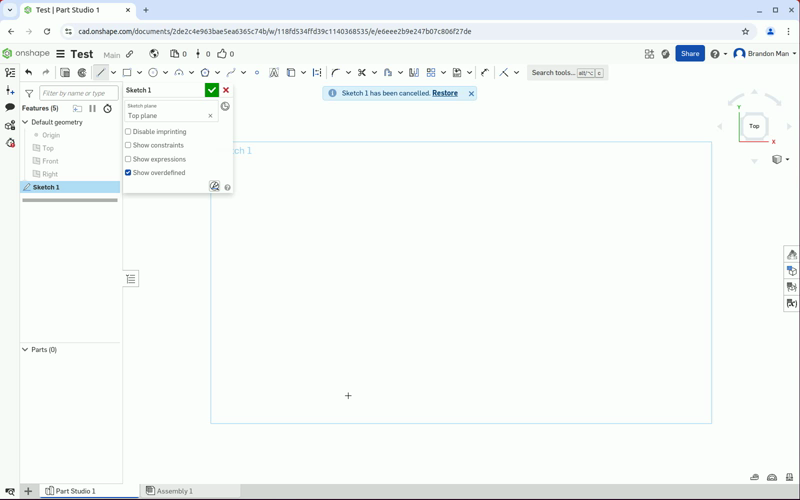
click(348, 395)
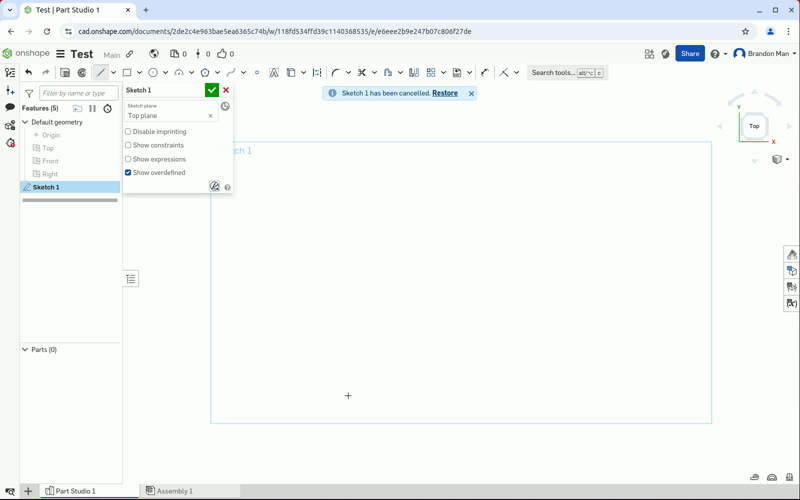
key_up(shift)
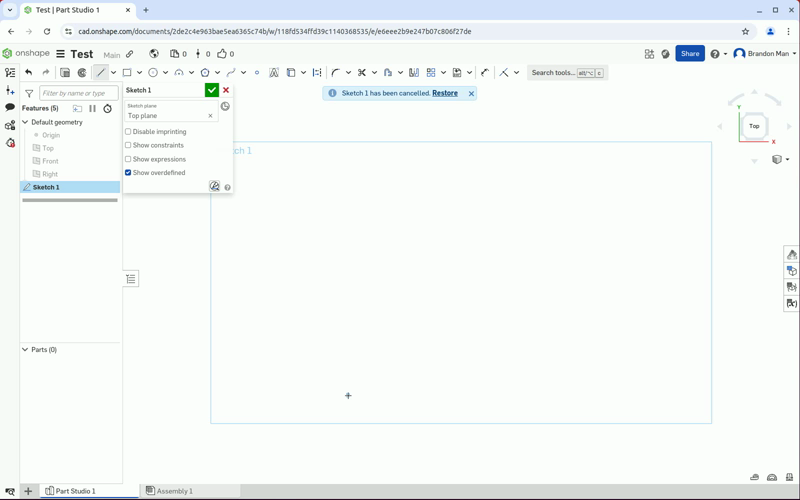
key_down(shift)
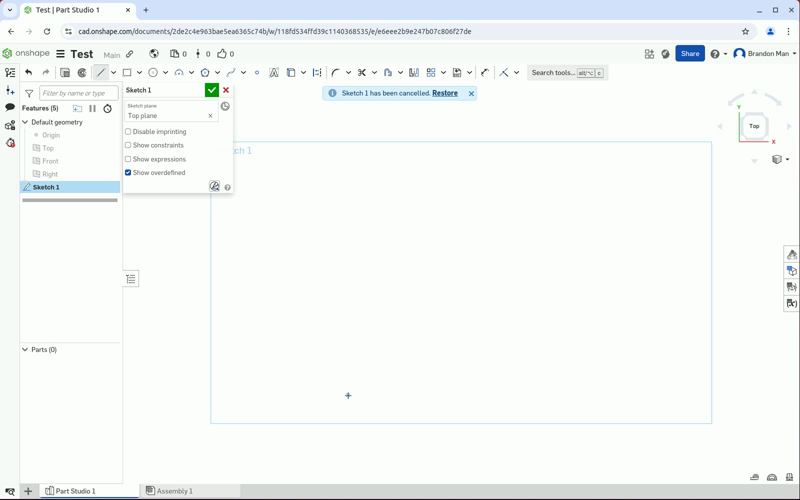
mouse_move(572, 395)
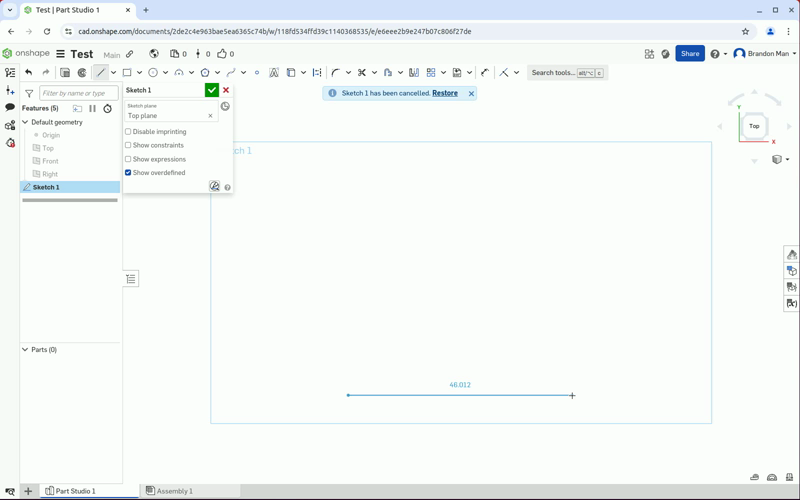
click(572, 395)
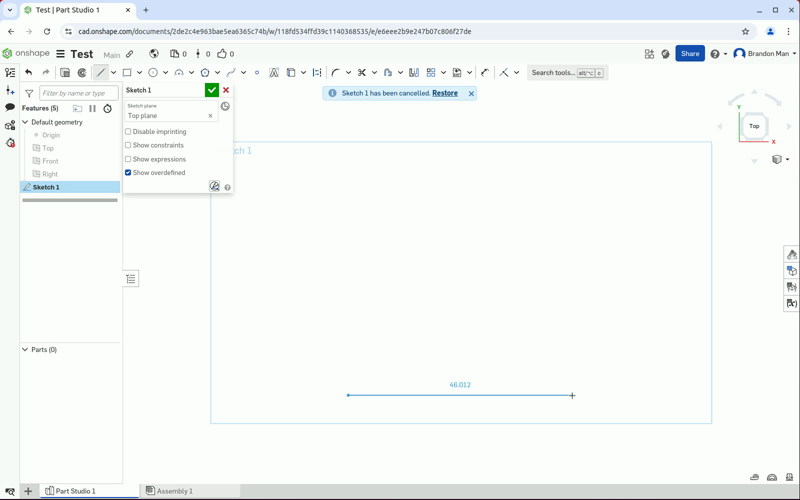
key_up(shift)
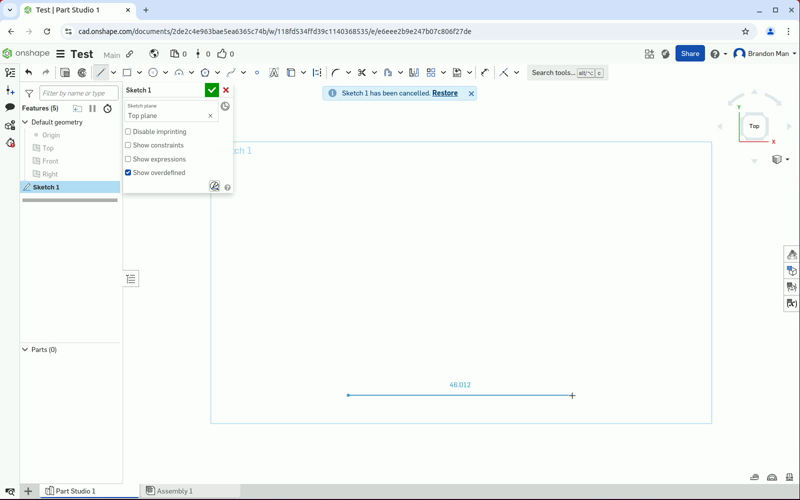
key_down(shift)
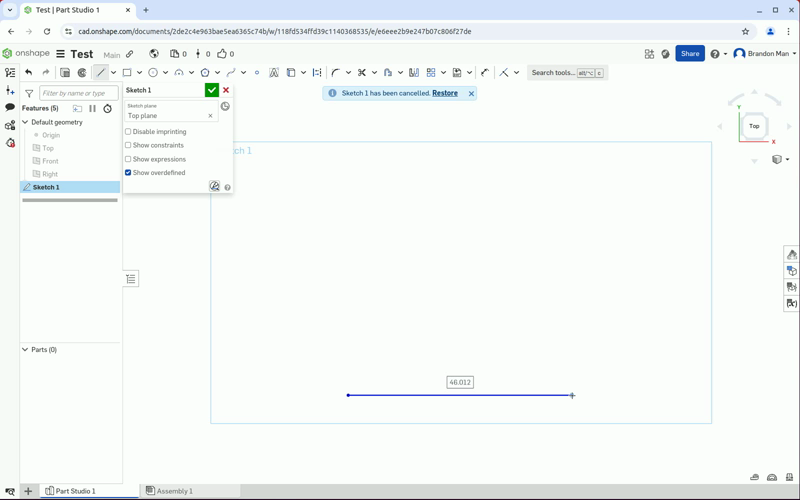
mouse_move(572, 171)
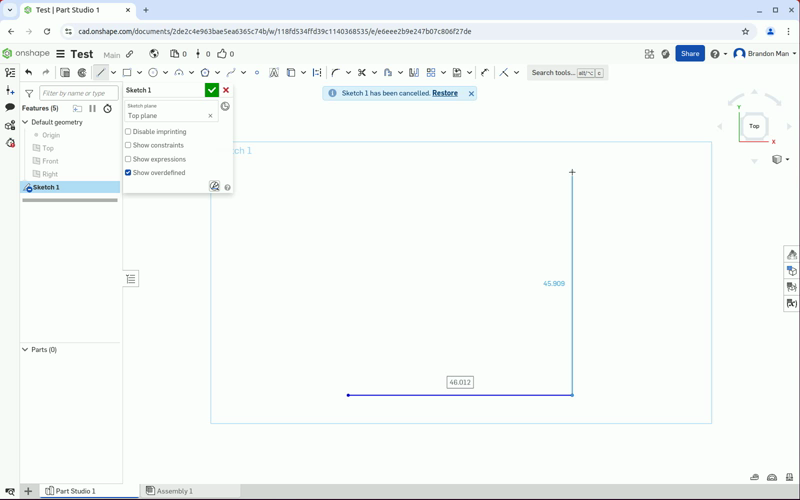
click(572, 171)
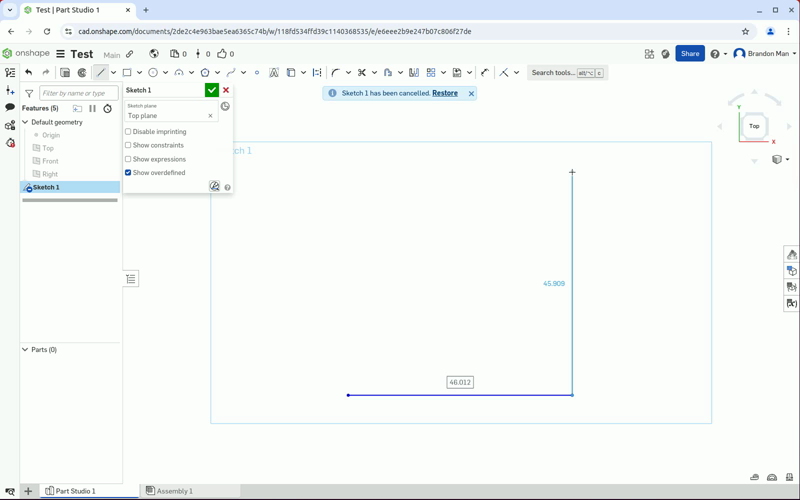
key_up(shift)
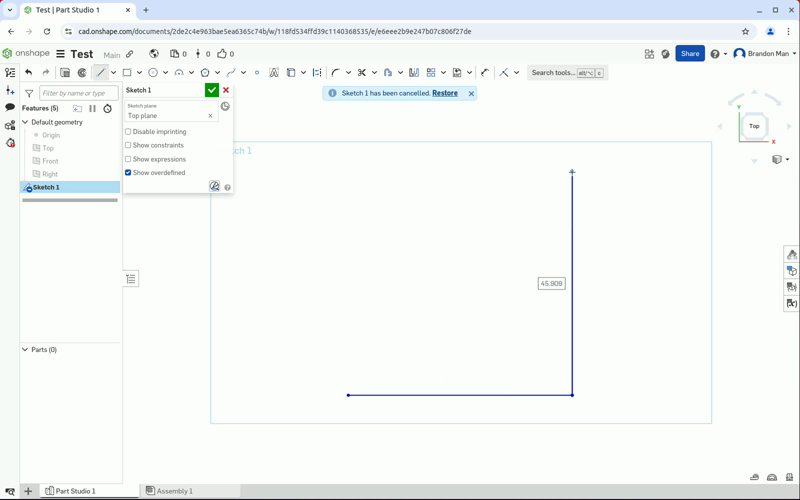
key_down(shift)
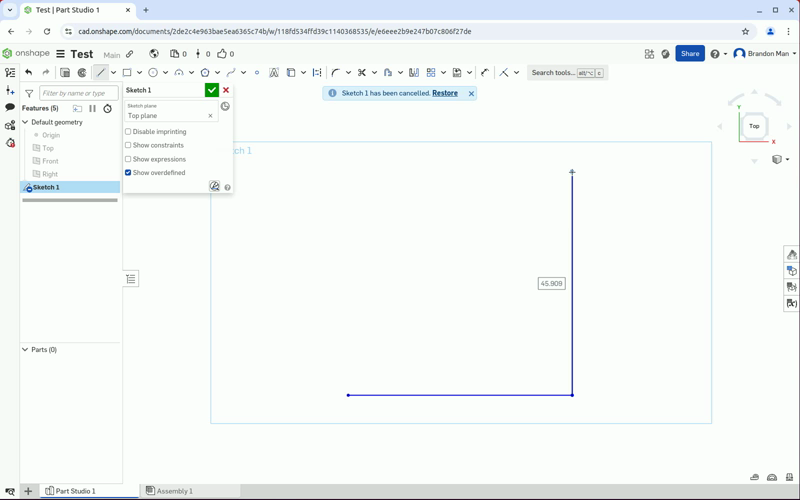
mouse_move(348, 171)
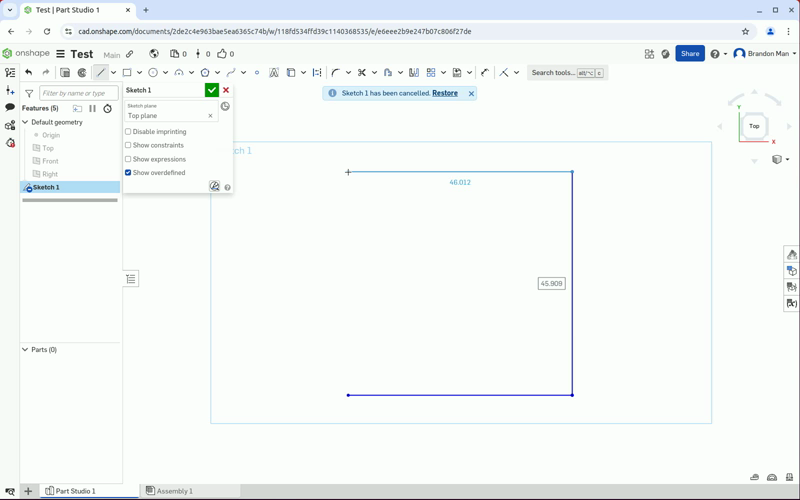
click(348, 171)
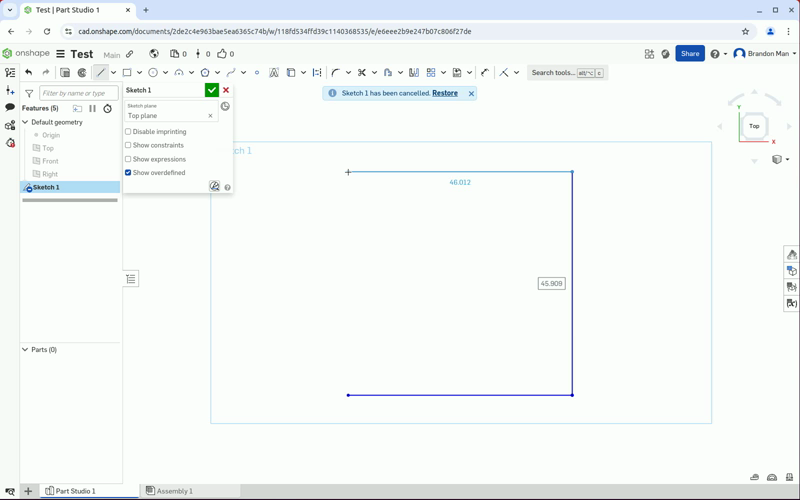
key_up(shift)
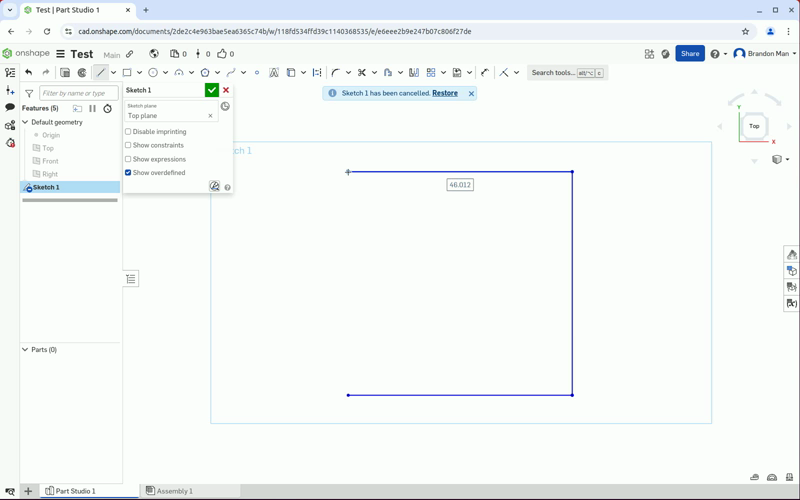
key_down(shift)
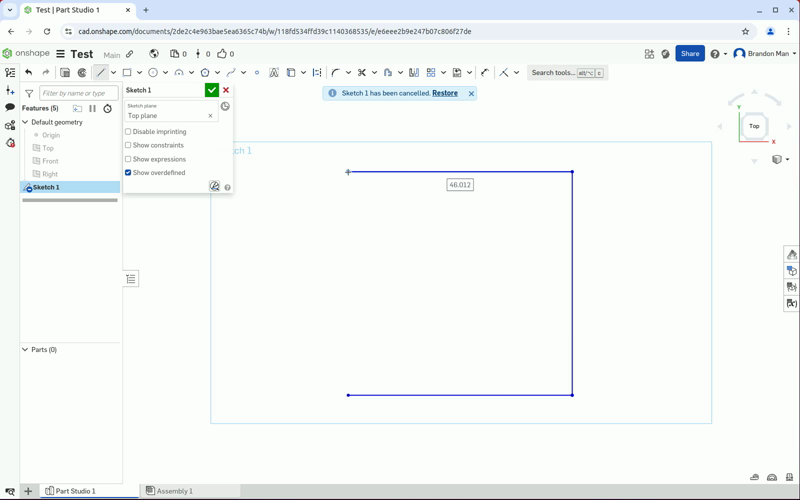
mouse_move(348, 395)
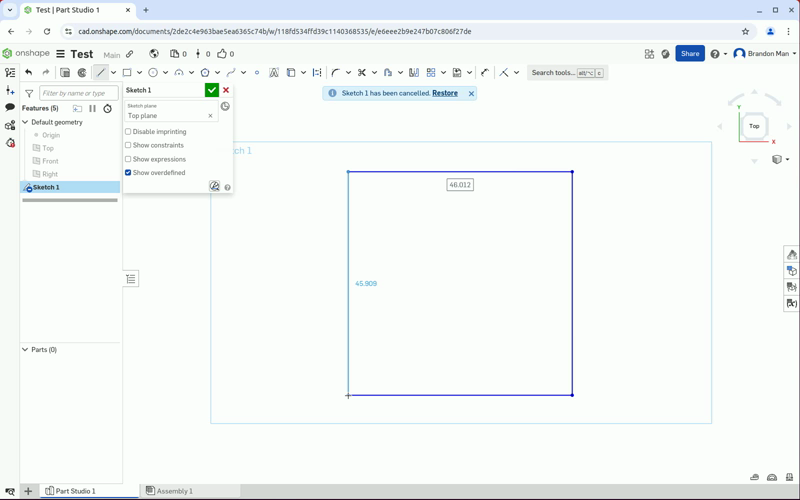
key_up(shift)
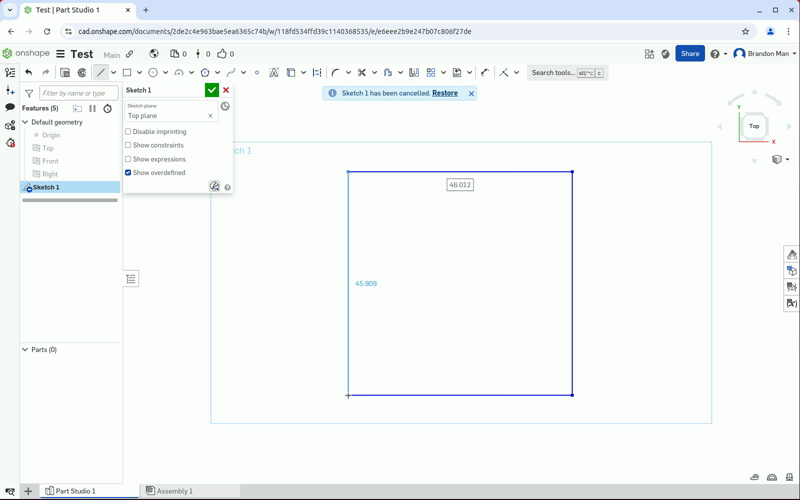
click(348, 395)
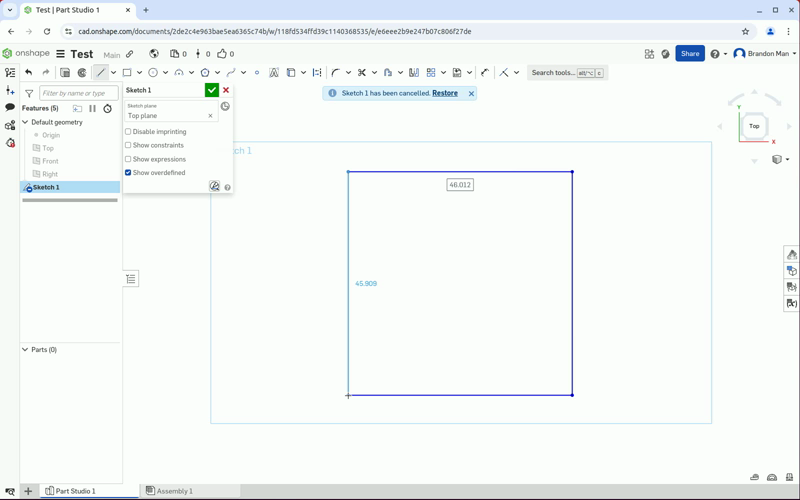
key(esc)
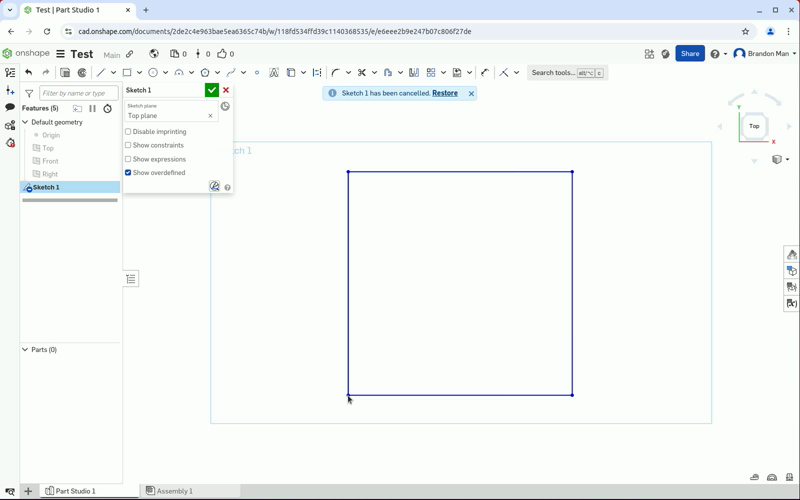
mouse_move(444, 302)
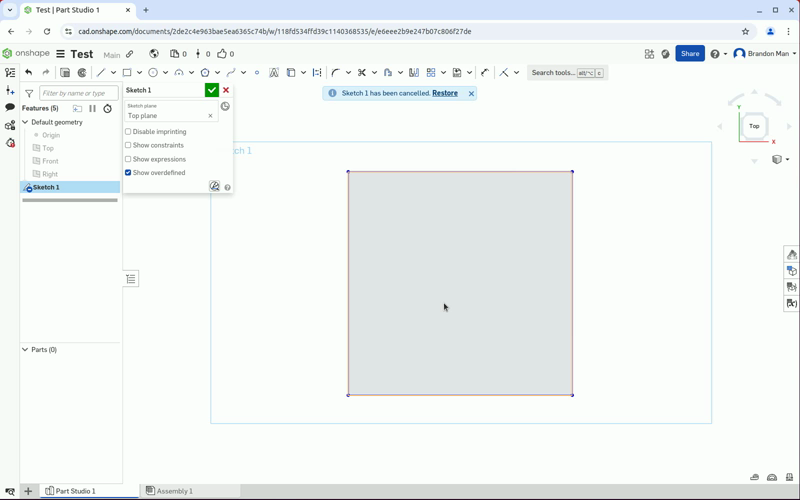
click(444, 302)
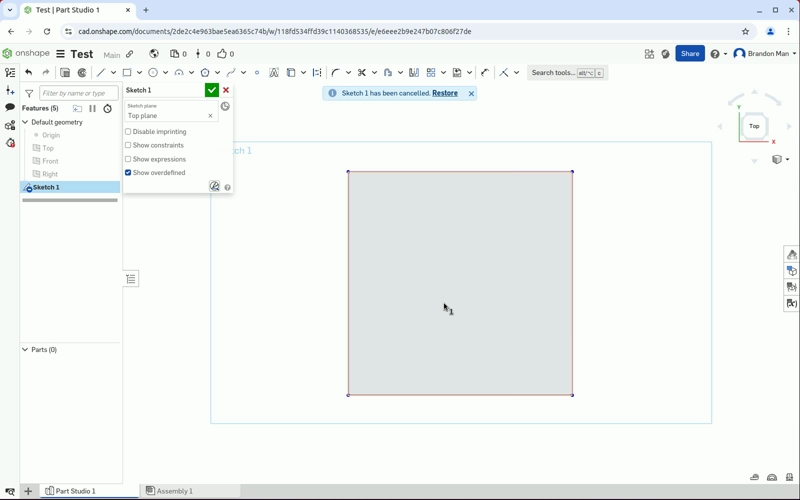
mouse_move(73, 352)
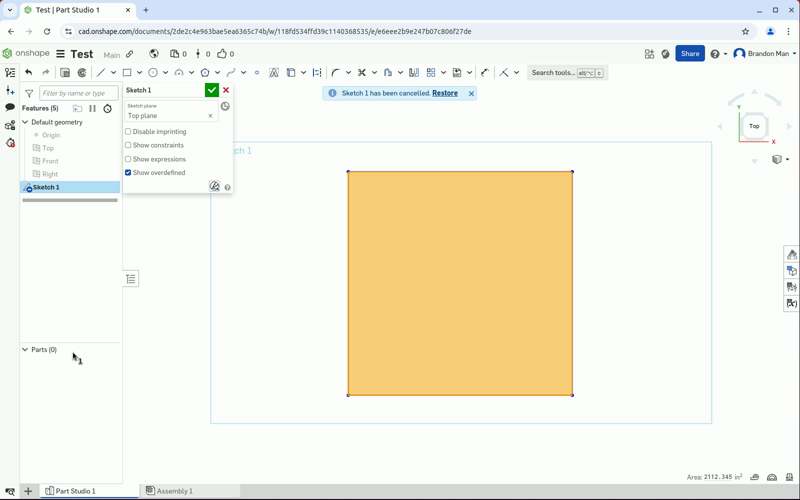
key(shift+y)
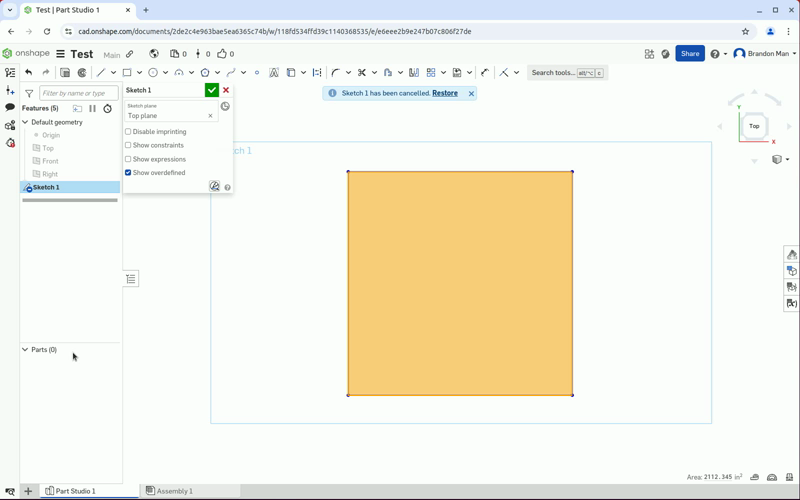
key(shift+e)
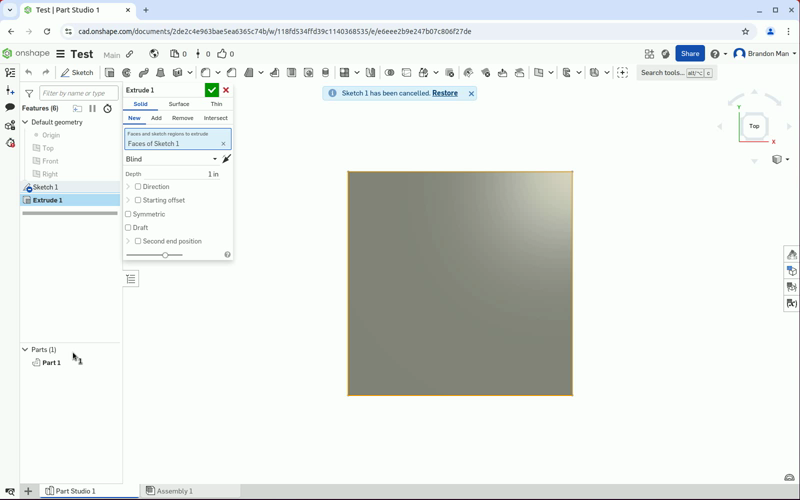
mouse_move(143, 106)
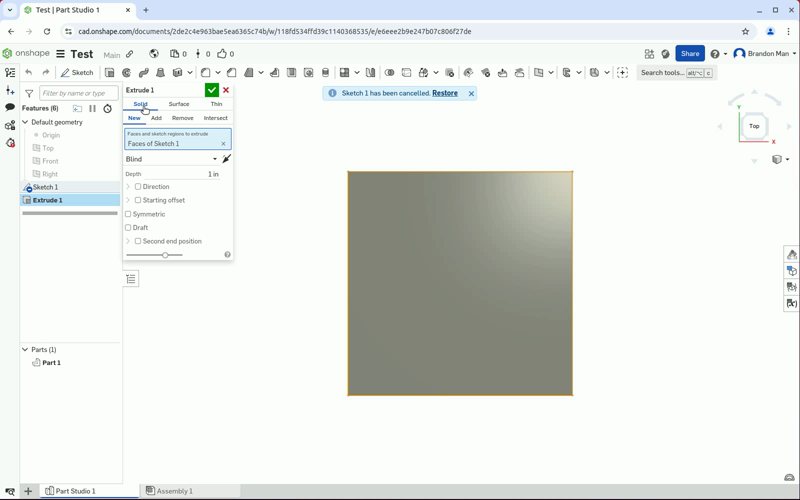
click(143, 106)
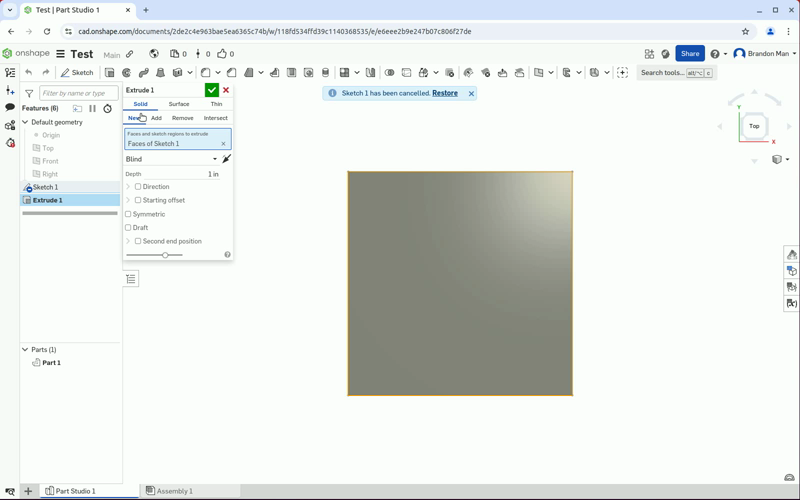
mouse_move(137, 120)
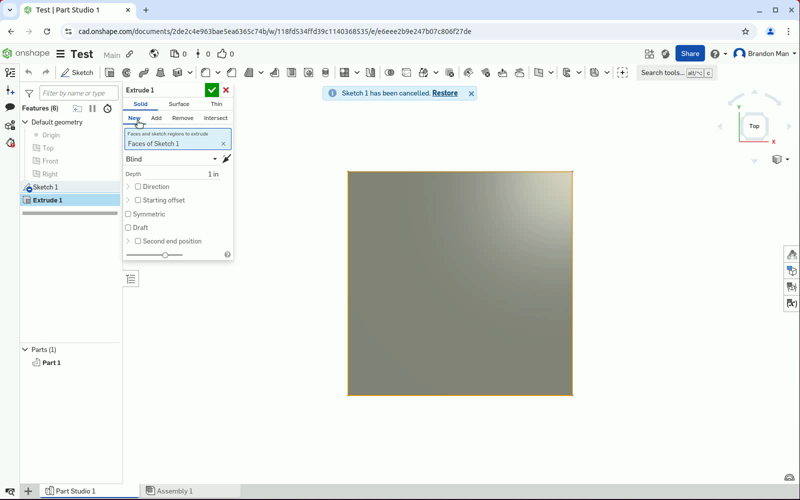
click(137, 120)
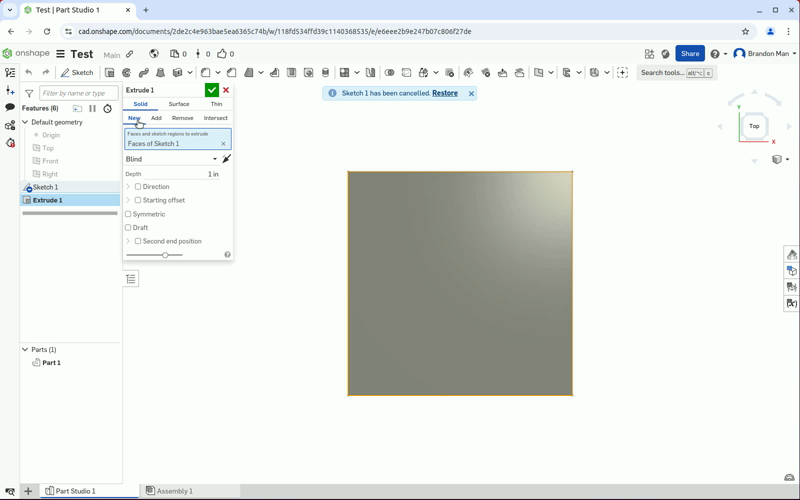
key(tab, 4)
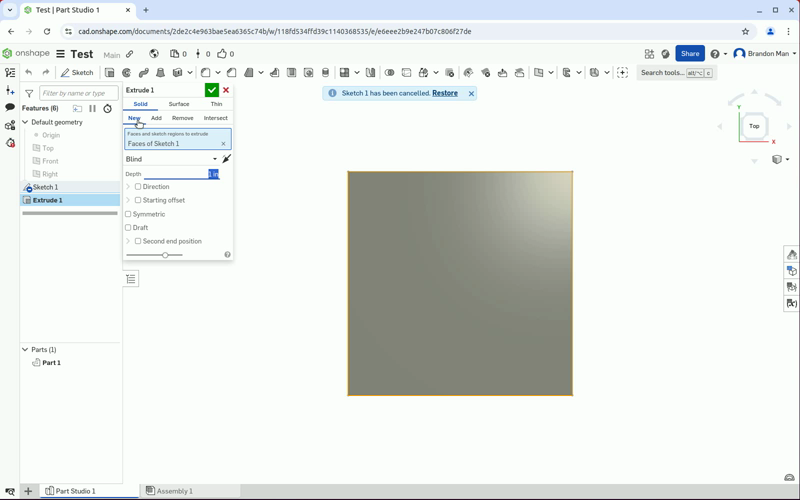
text(9.147)
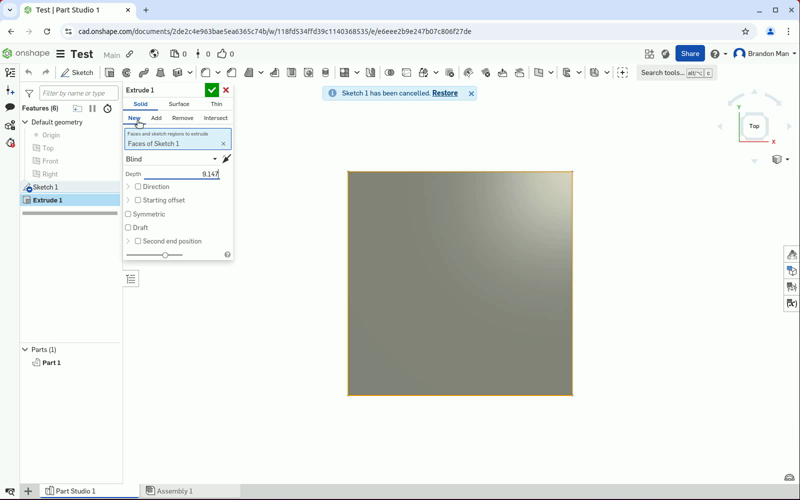
key(enter)
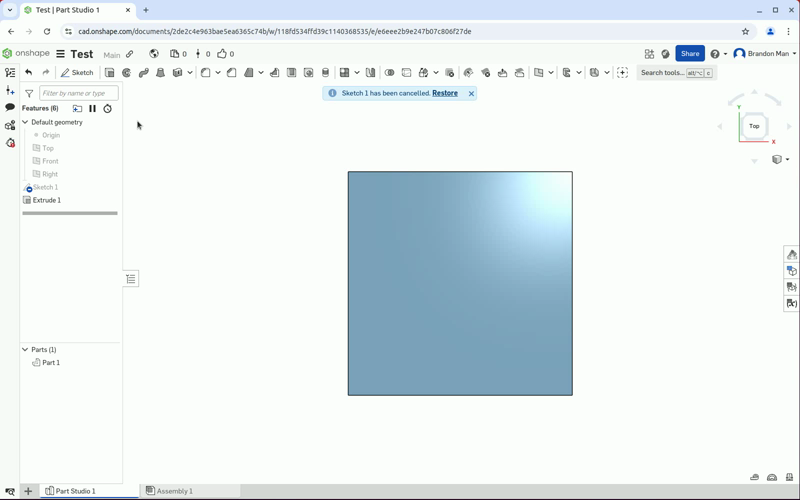
key(shift+h)
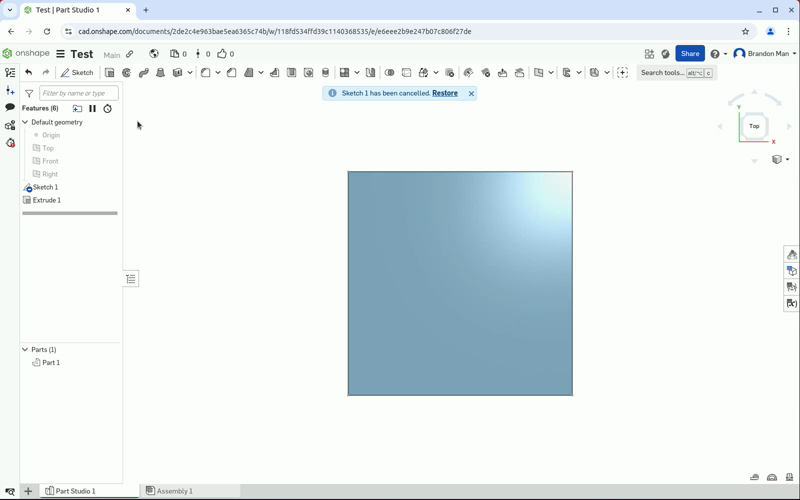
key(shift+h)
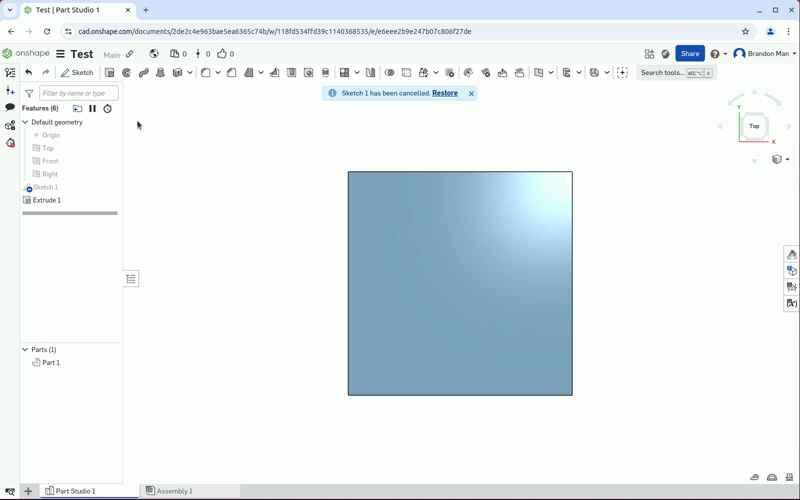
mouse_move(73, 189)
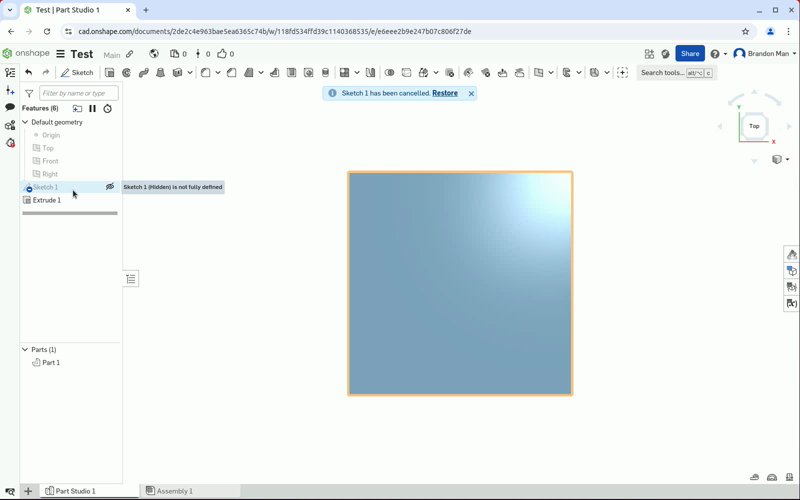
click(73, 189)
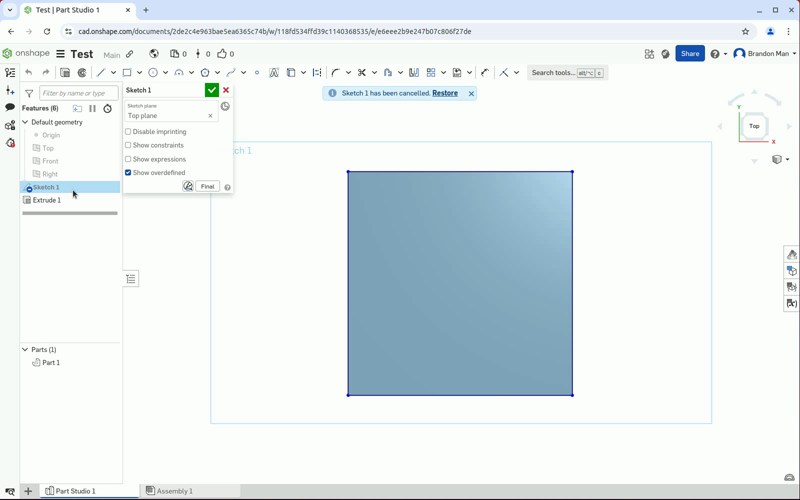
mouse_move(229, 92)
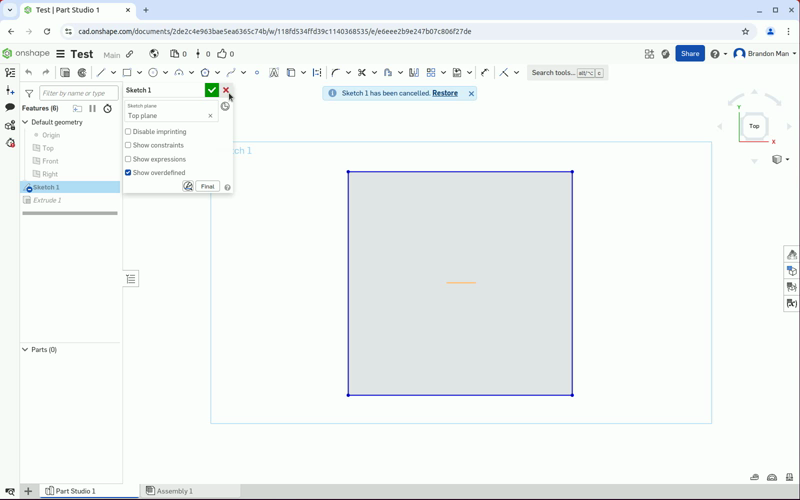
click(229, 92)
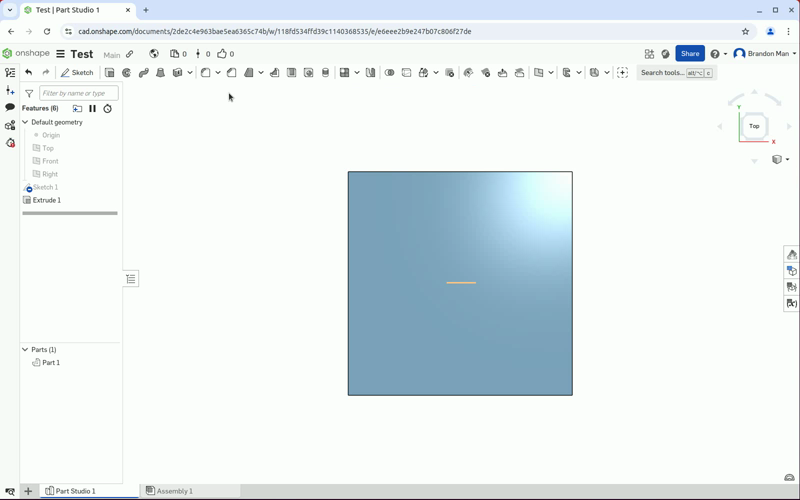
mouse_move(541, 75)
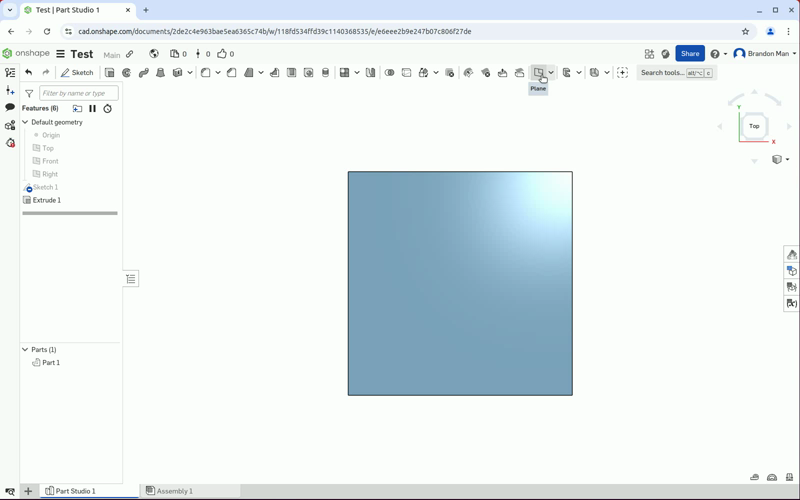
click(541, 75)
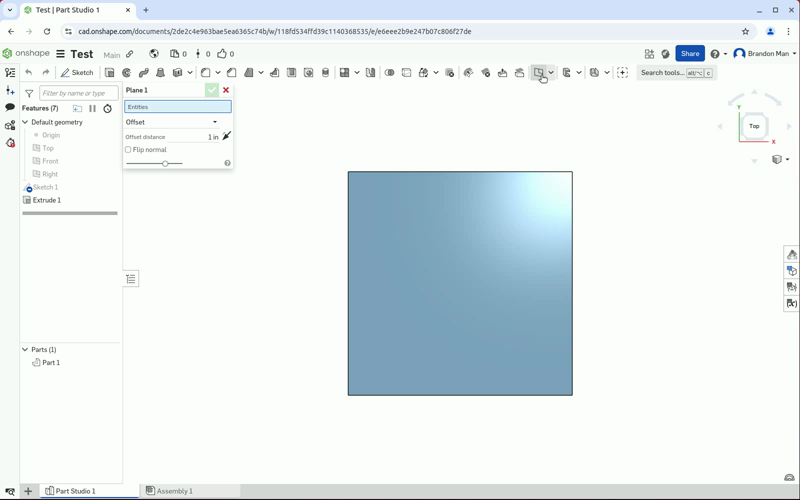
mouse_move(73, 150)
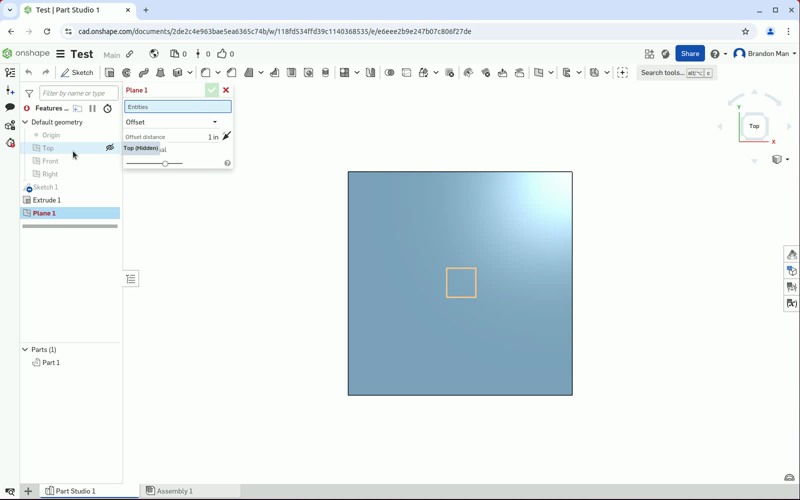
click(73, 150)
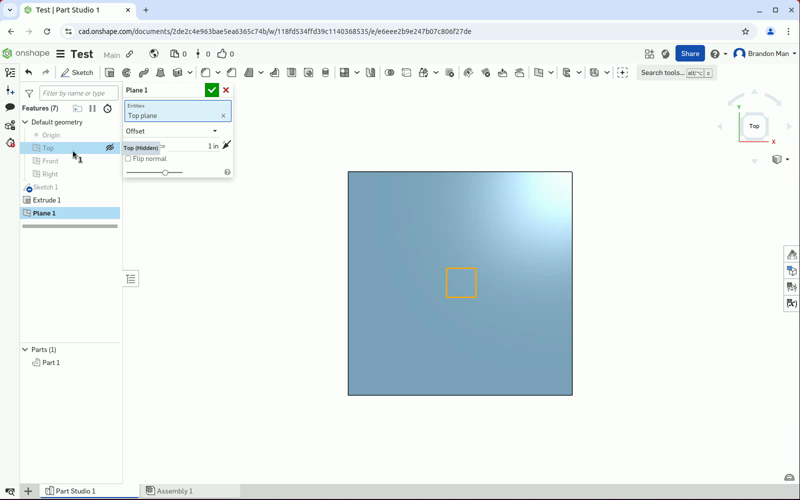
key(tab, 2)
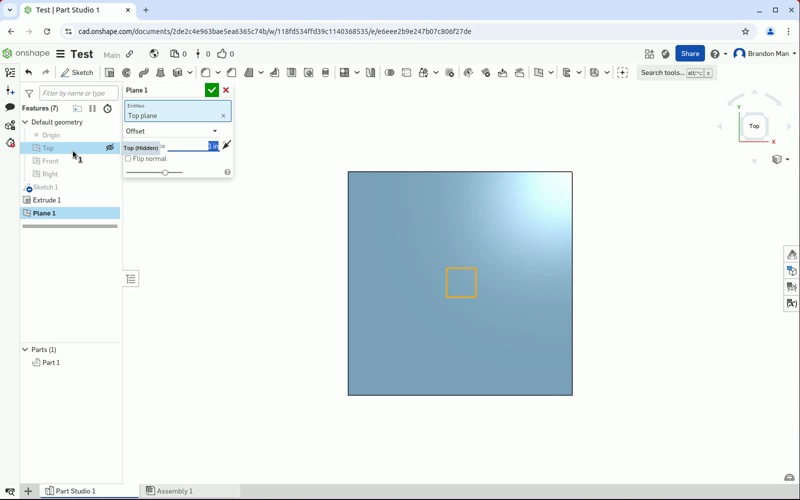
text(9.151)
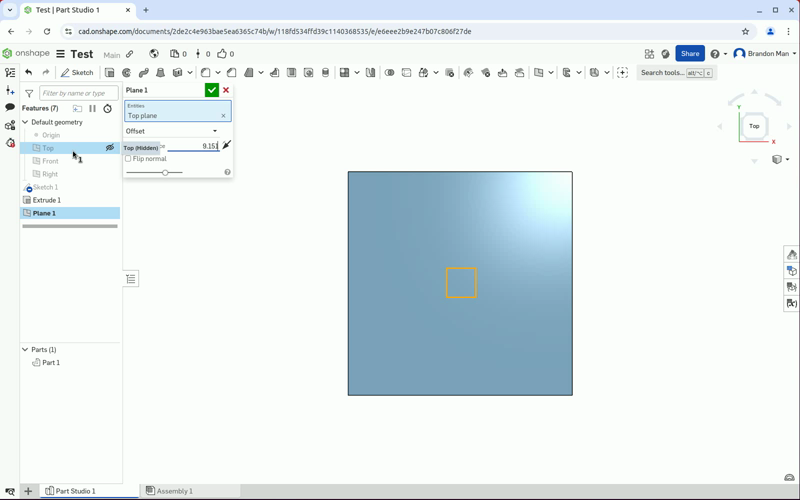
key(enter, 2)
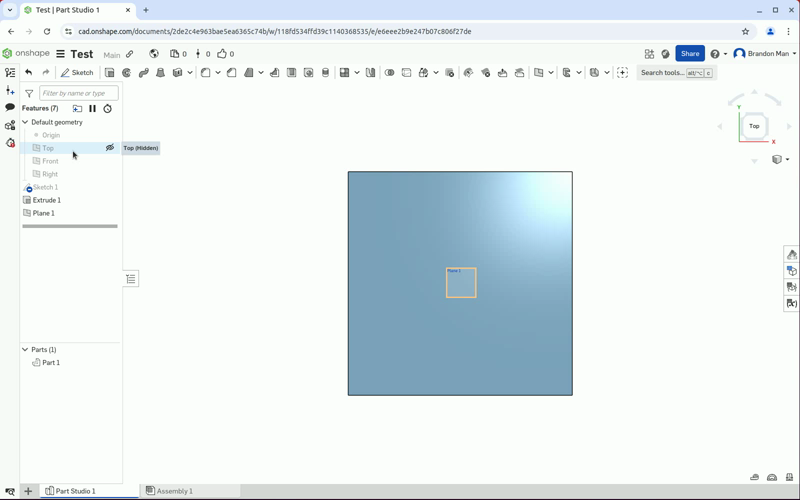
key(shift+s)
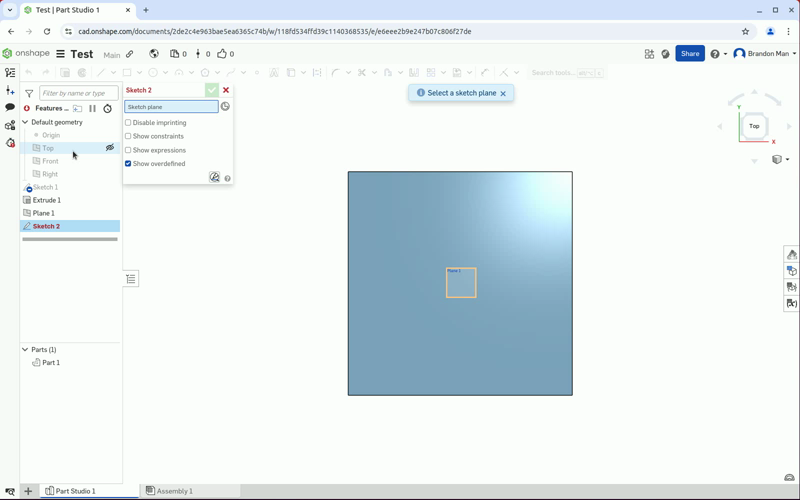
mouse_move(73, 215)
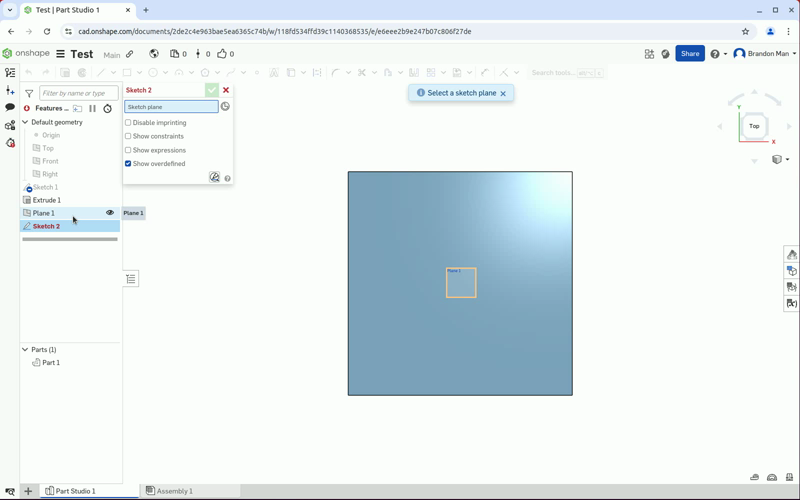
click(73, 215)
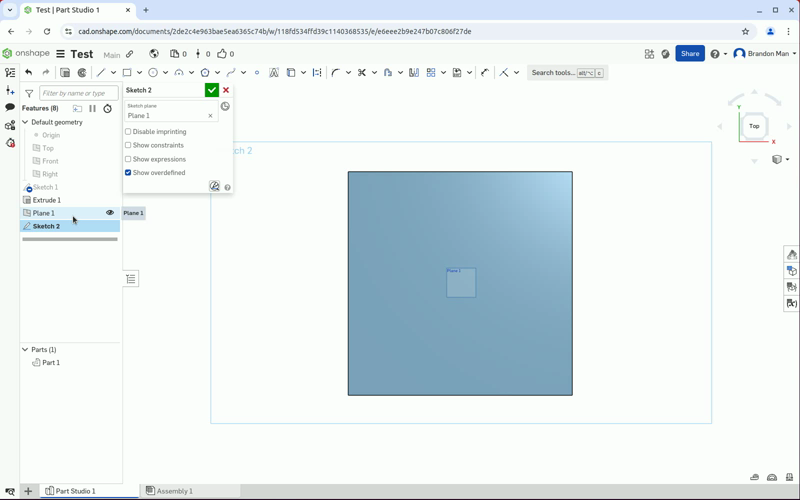
mouse_move(73, 352)
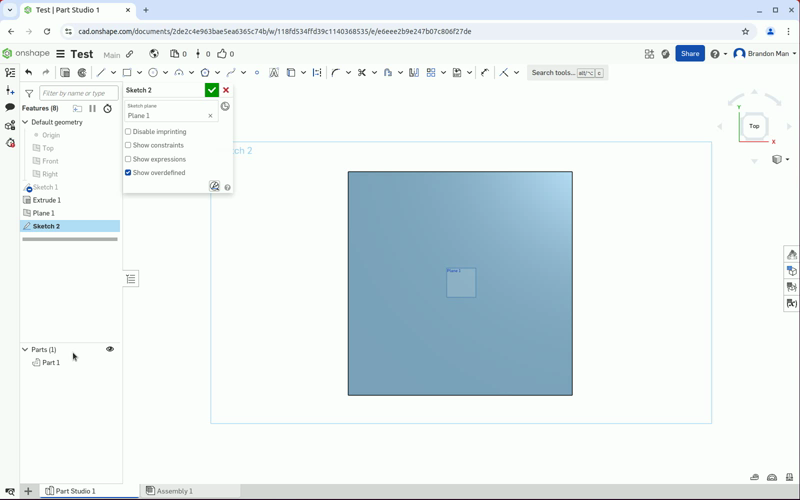
key(y)
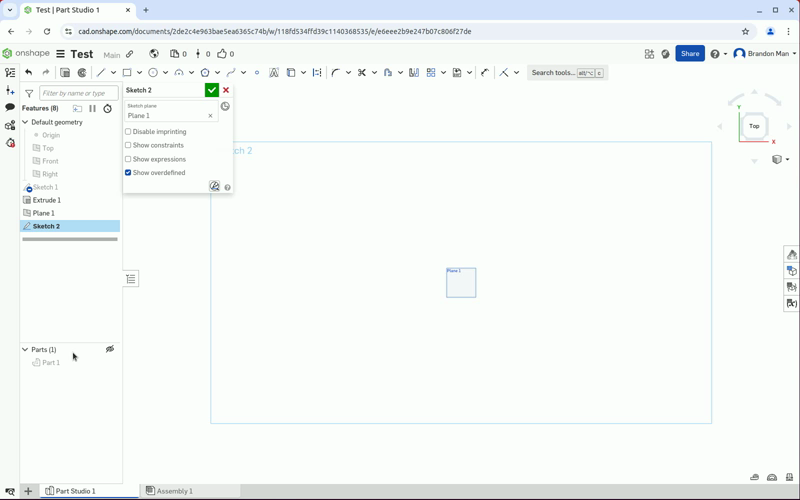
key(c)
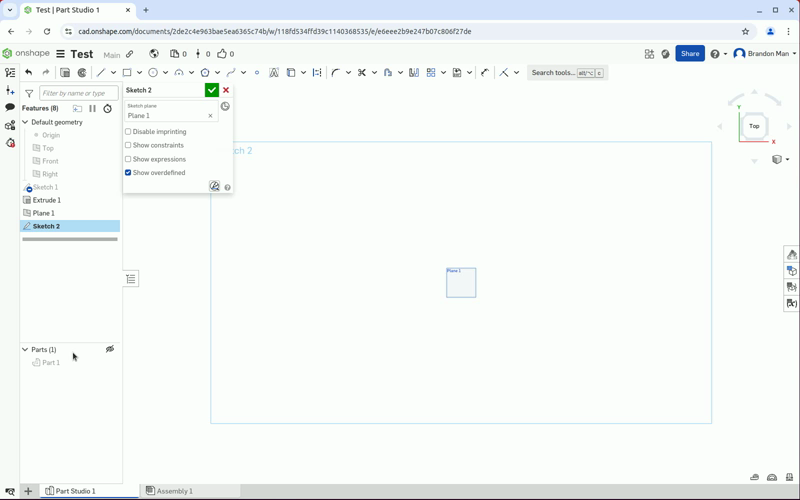
key_down(shift)
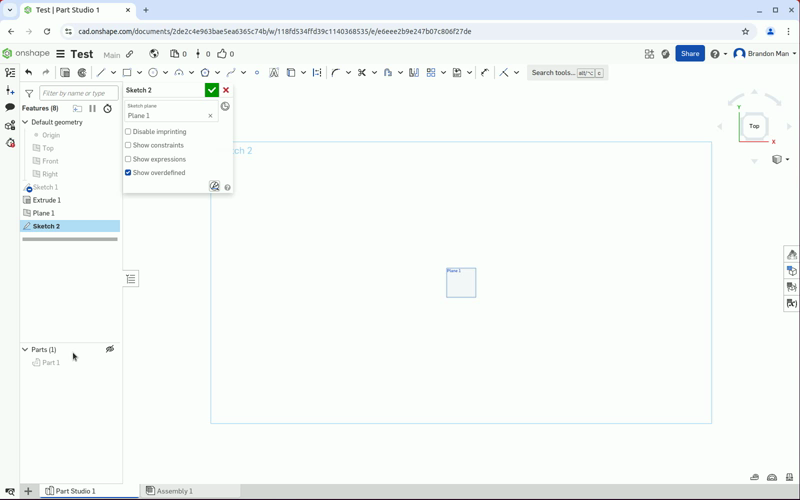
mouse_move(461, 282)
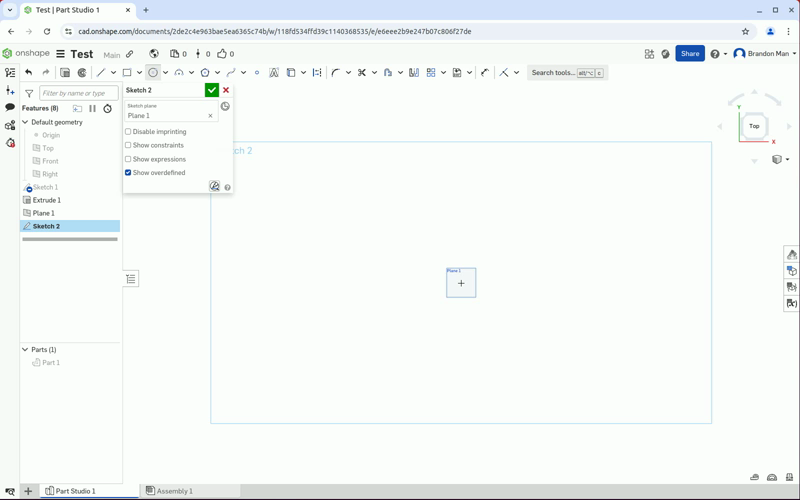
click(461, 282)
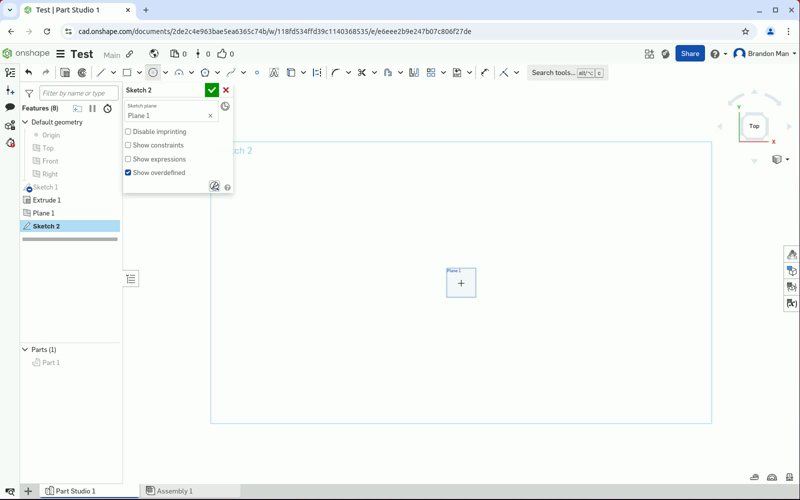
key_up(shift)
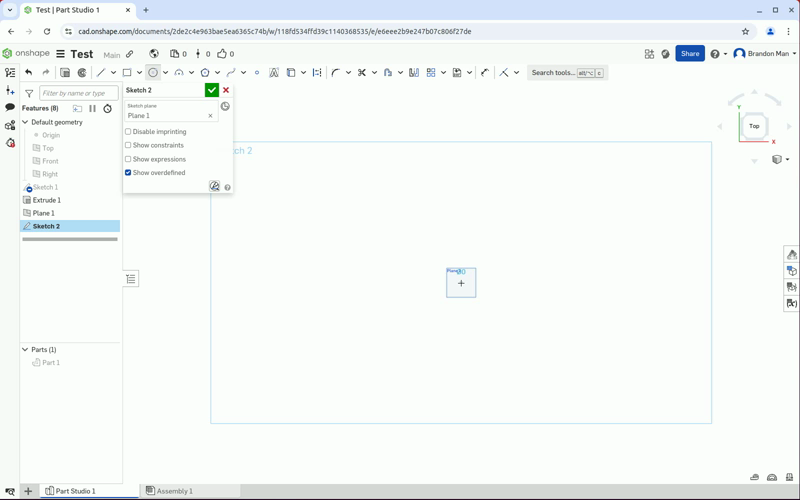
mouse_move(499, 282)
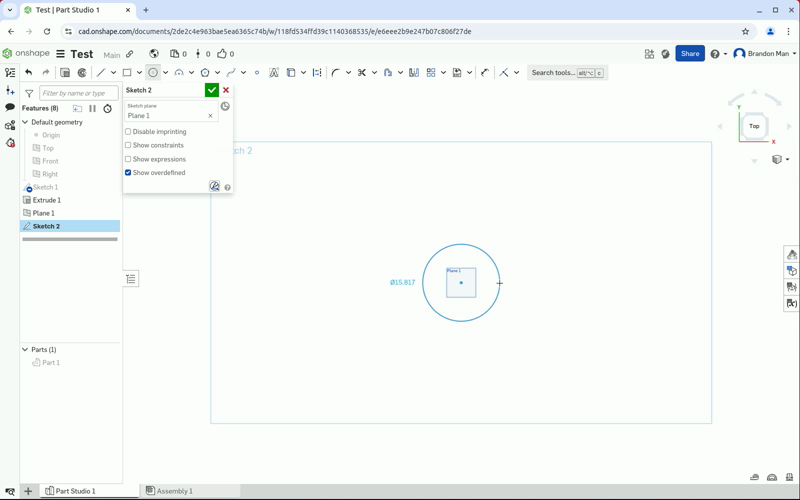
click(499, 282)
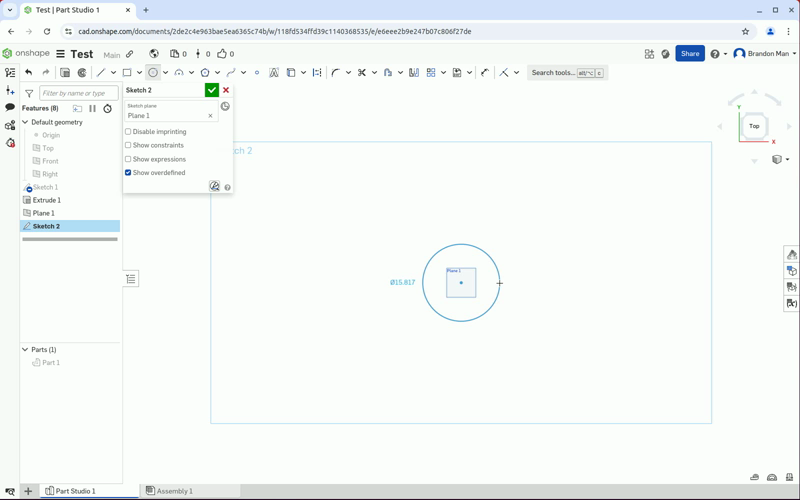
key(esc)
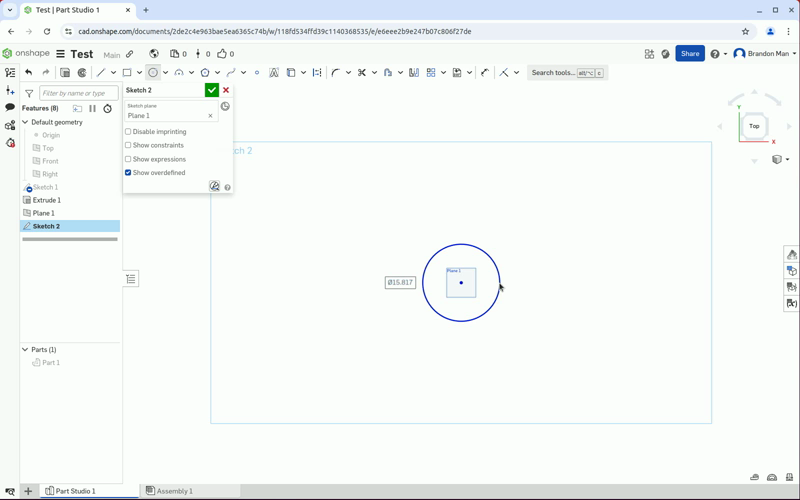
mouse_move(429, 275)
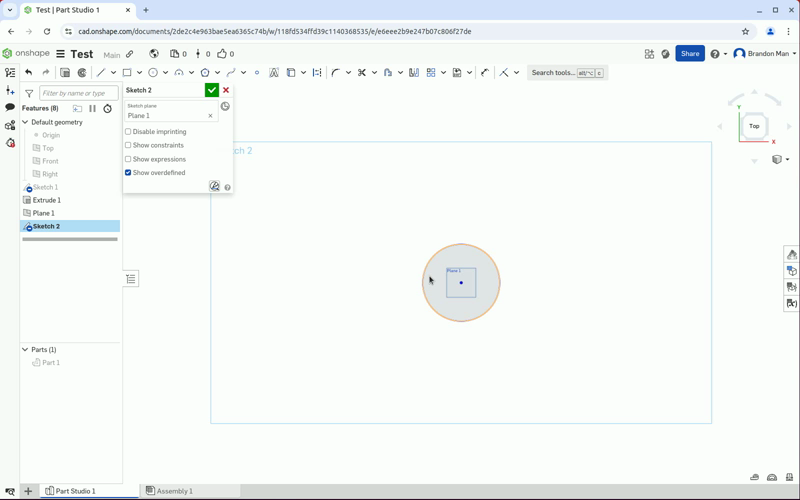
click(429, 275)
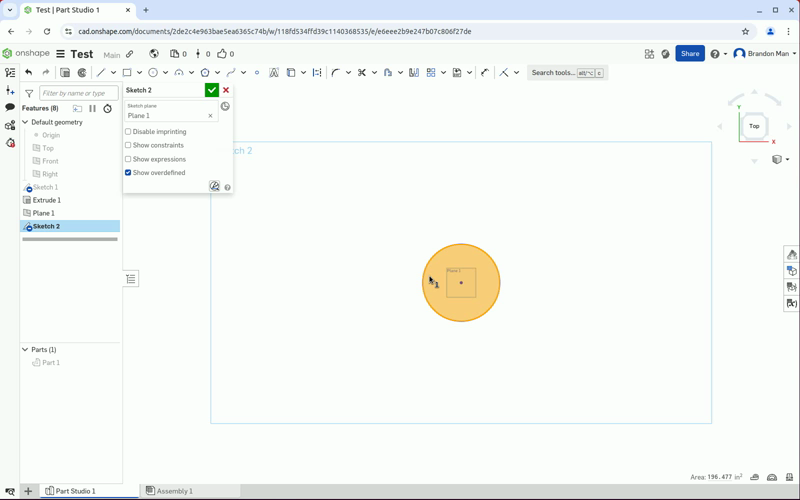
mouse_move(73, 352)
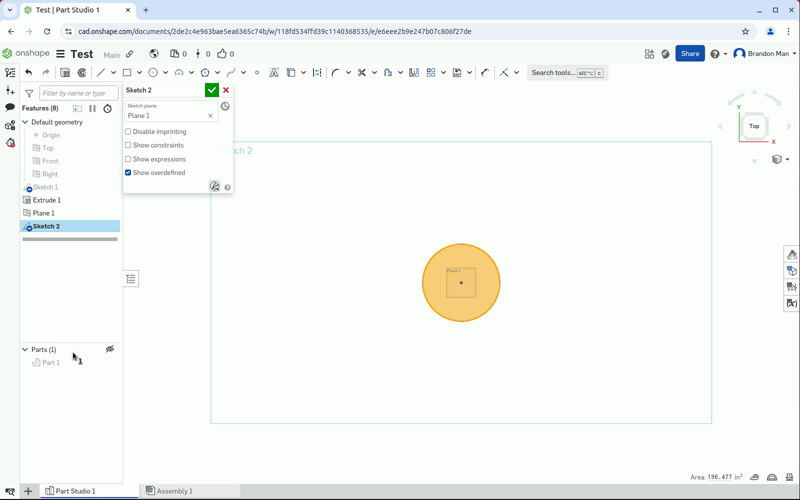
key(shift+y)
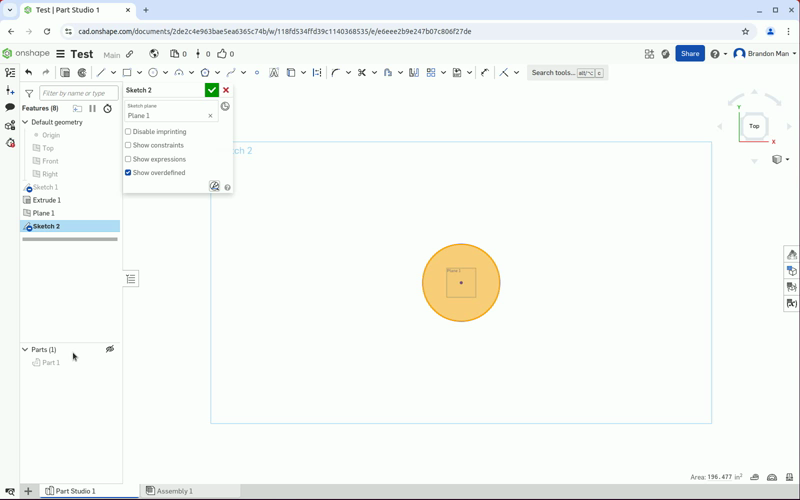
key(shift+e)
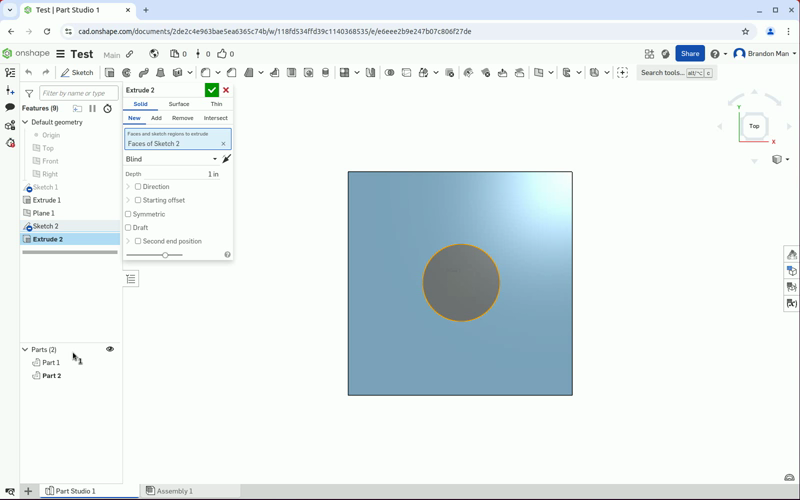
mouse_move(143, 106)
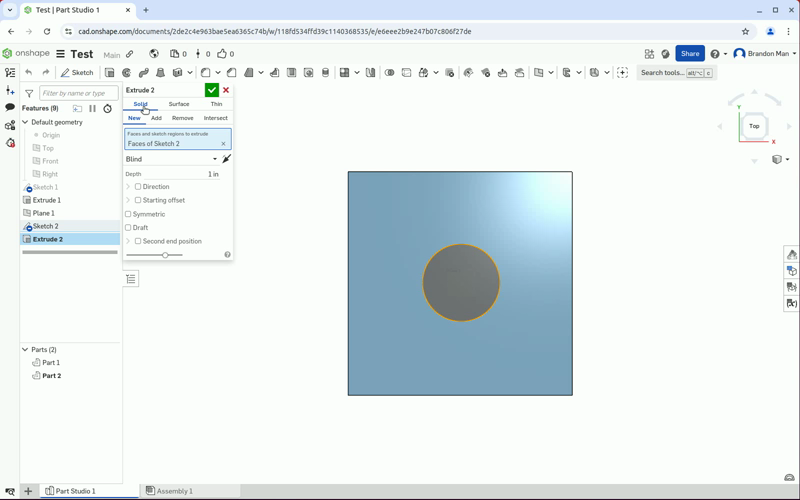
click(143, 106)
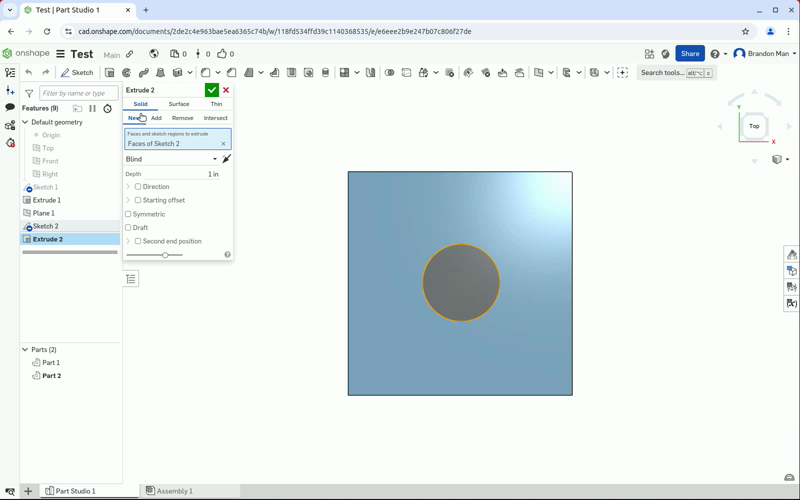
mouse_move(137, 120)
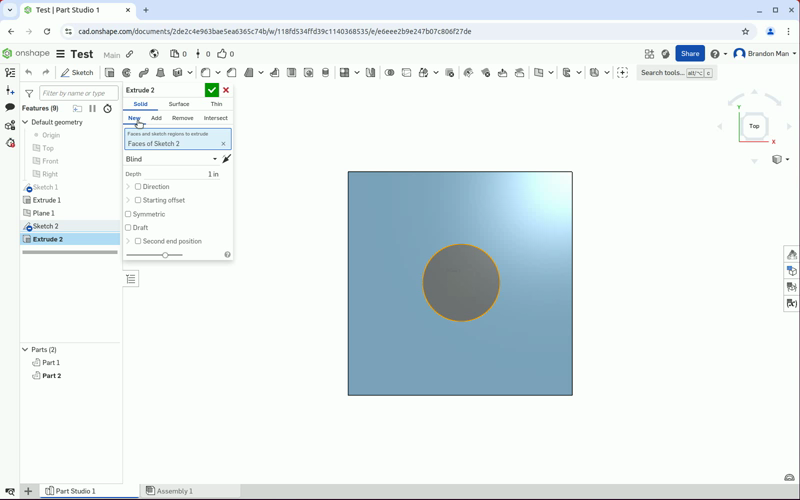
click(137, 120)
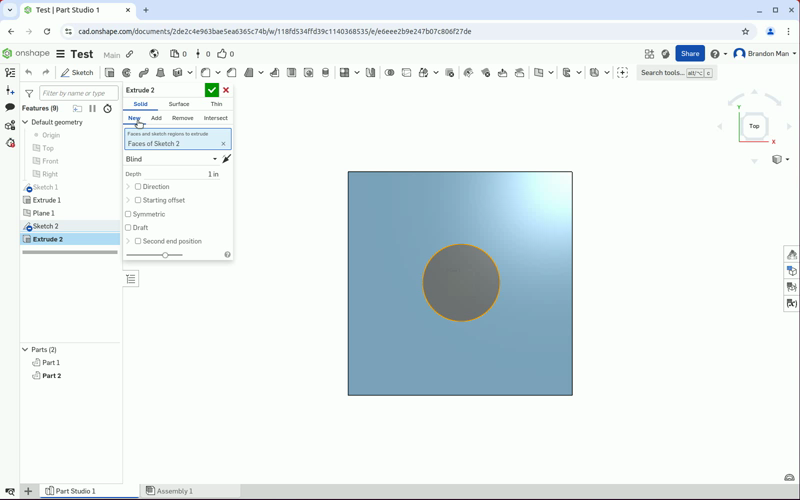
key(tab, 4)
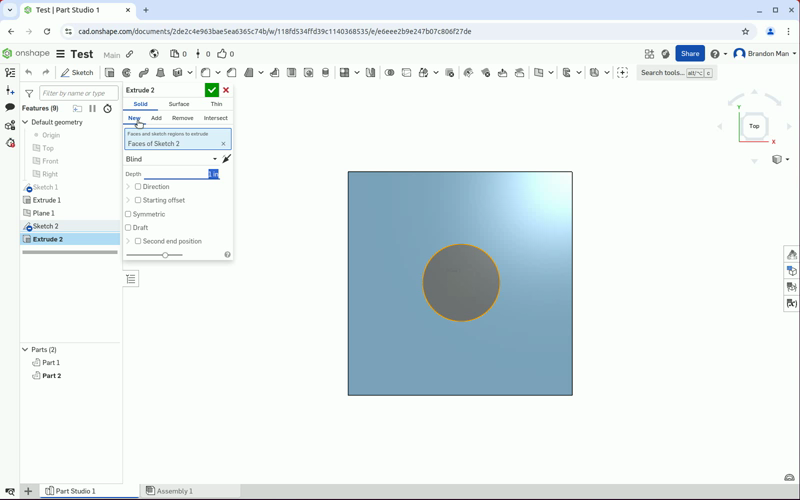
text(5.536)
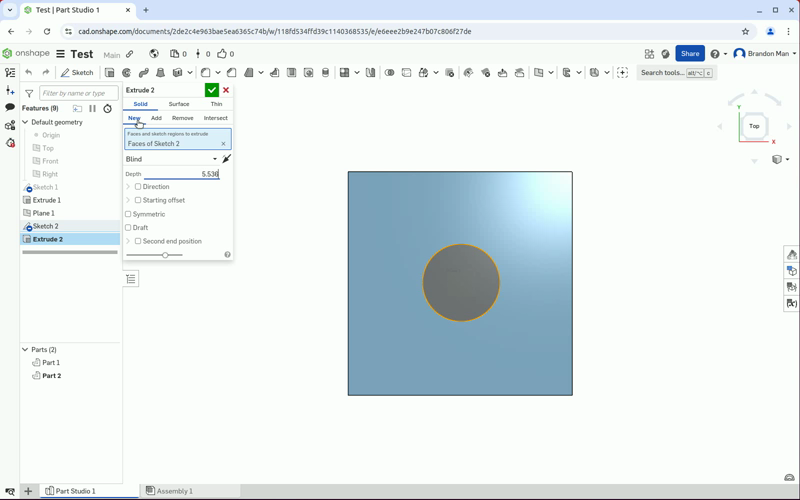
key(enter)
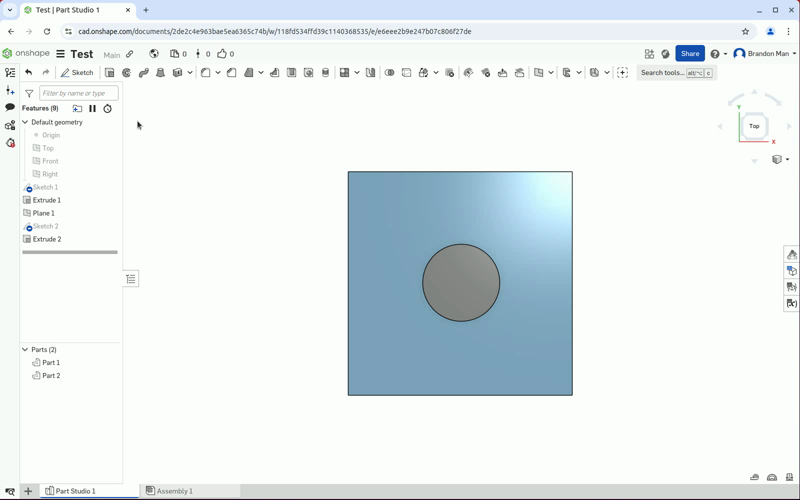
key(shift+h)
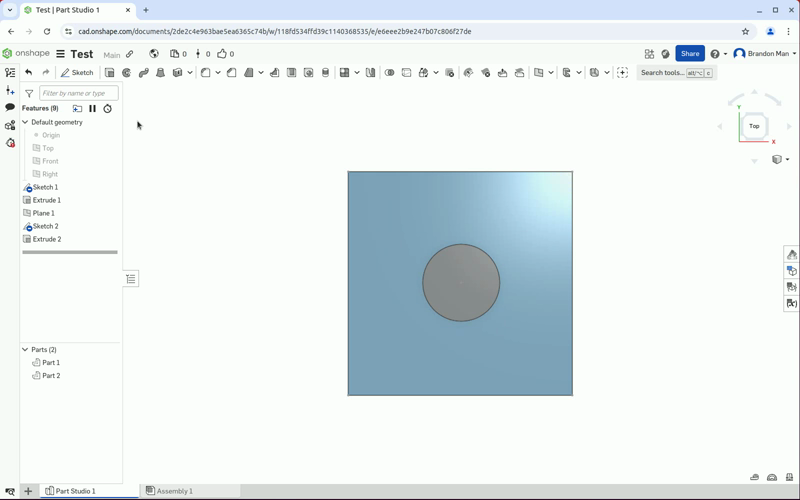
key(shift+h)
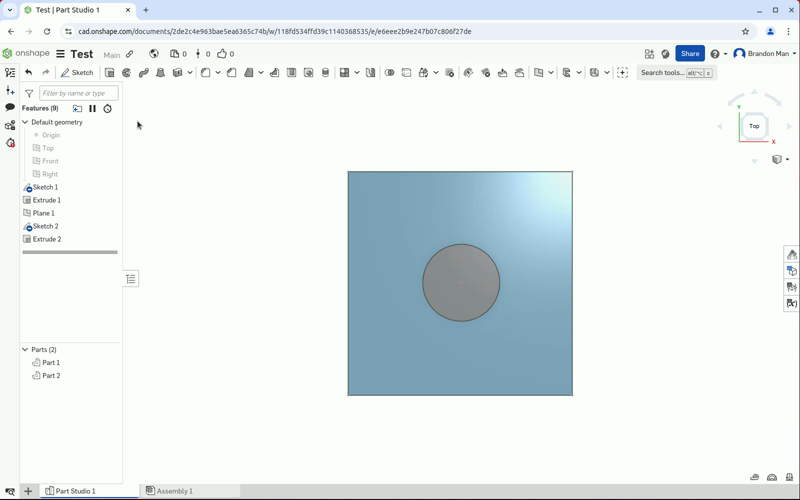
key(shift+7)
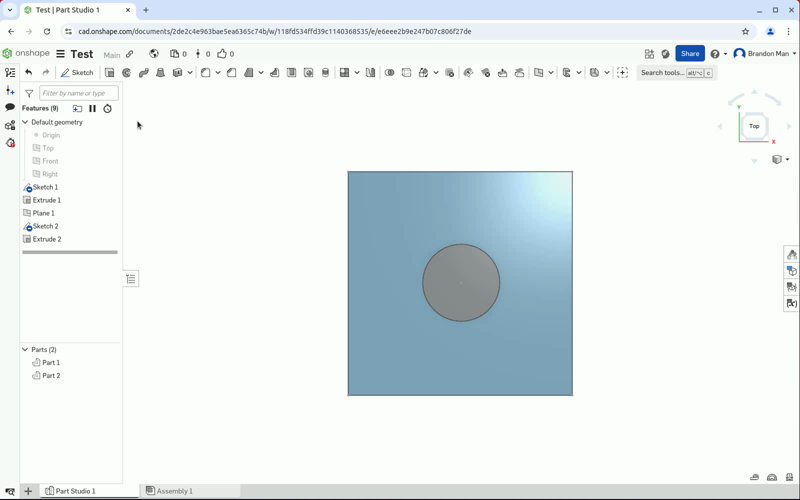
key(up, 3)
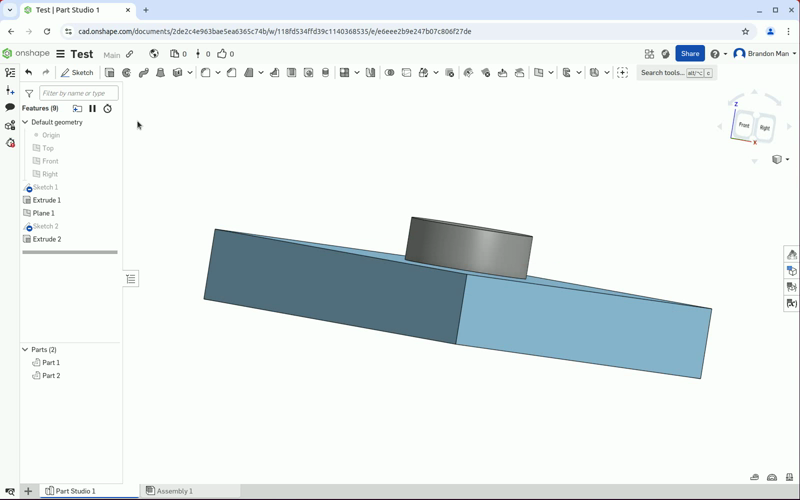
key(left, 3)
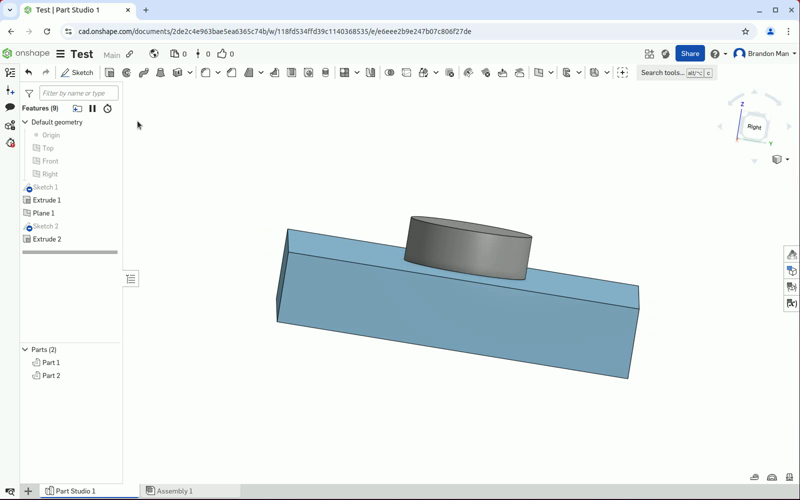
key(right, 3)
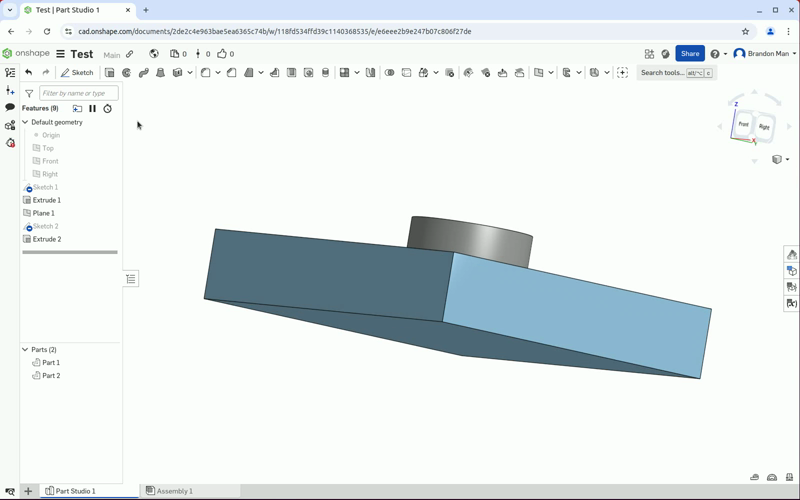
key(down, 3)
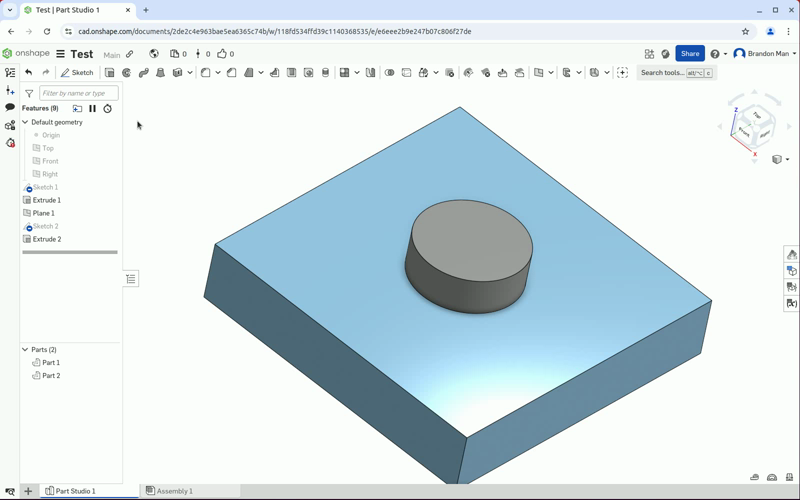
mouse_move(73, 189)
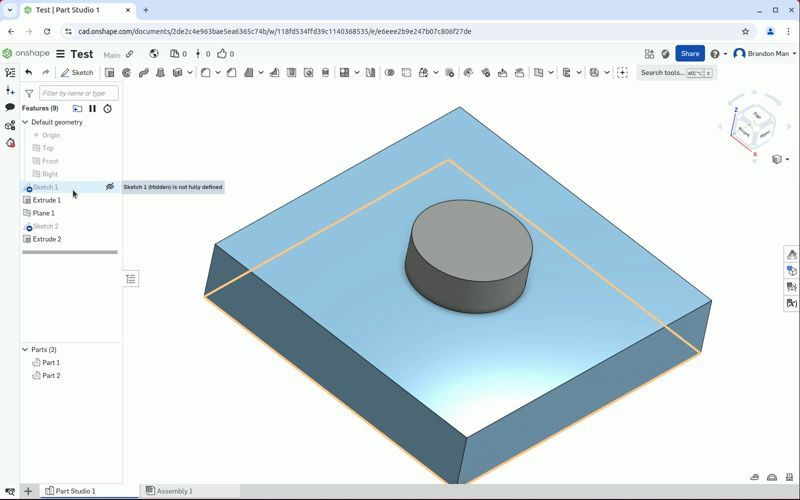
click(73, 189)